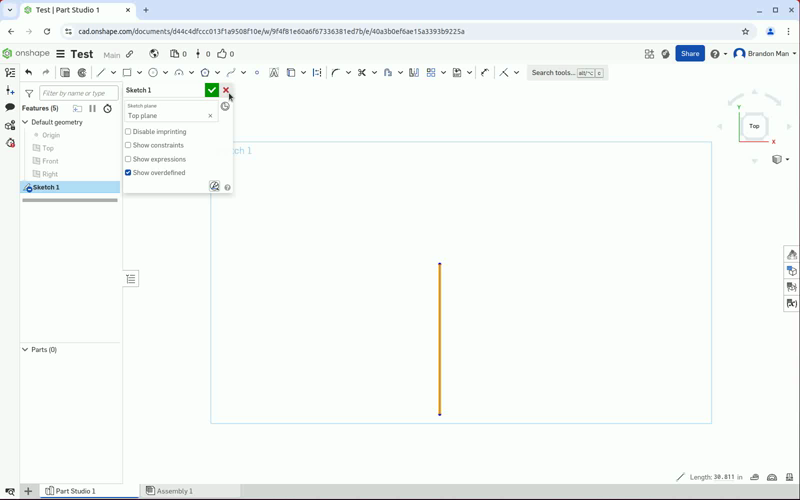
key(shift+h)
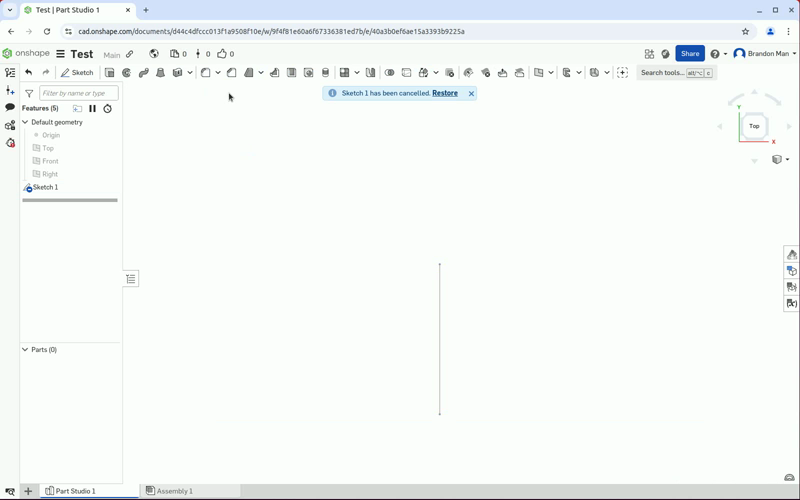
key(shift+s)
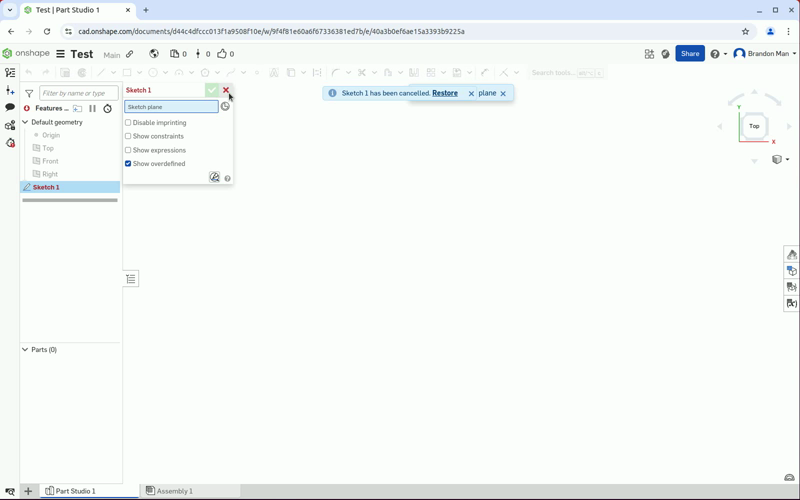
mouse_move(73, 150)
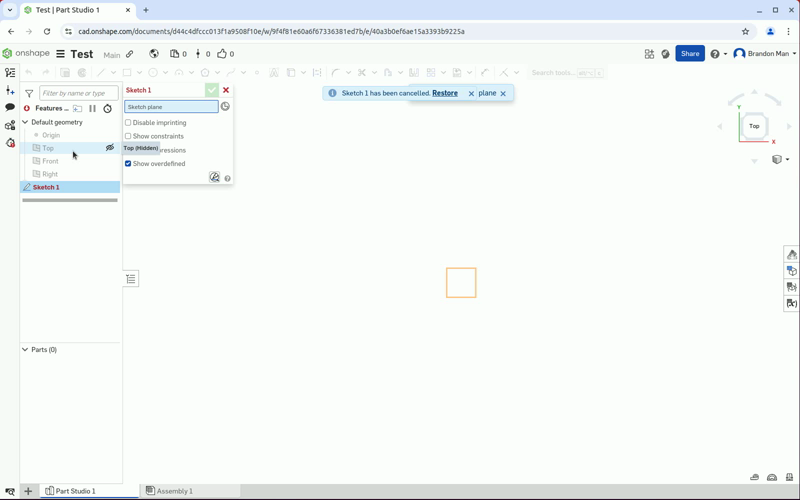
click(73, 150)
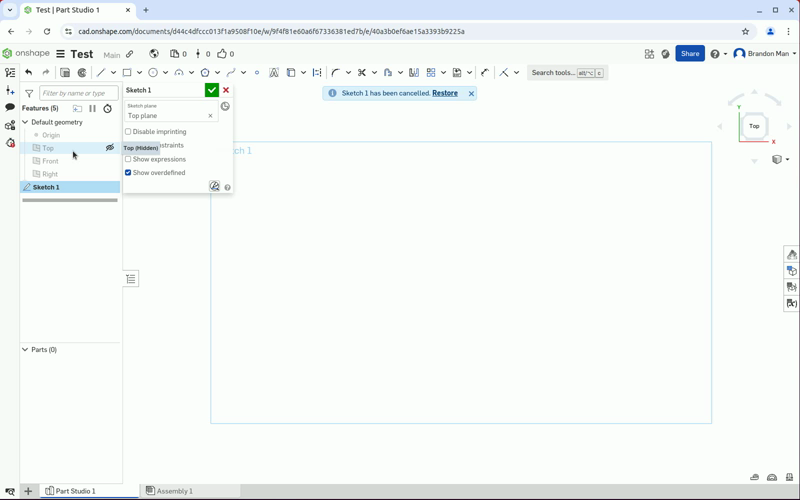
mouse_move(73, 352)
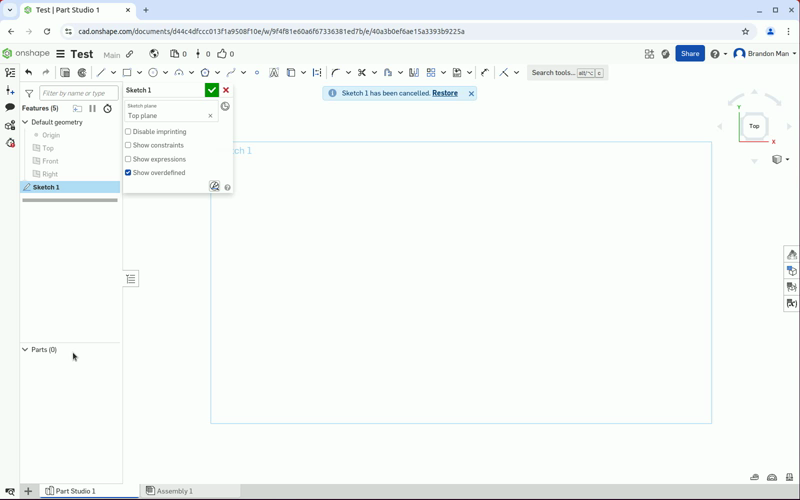
key(y)
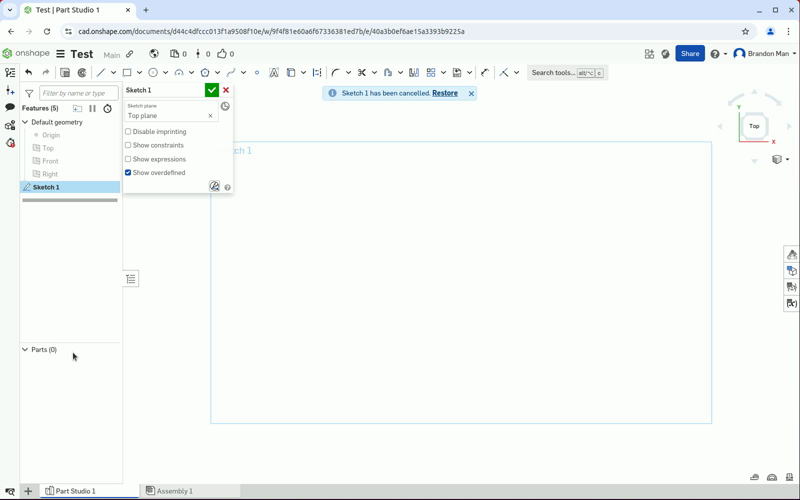
key(c)
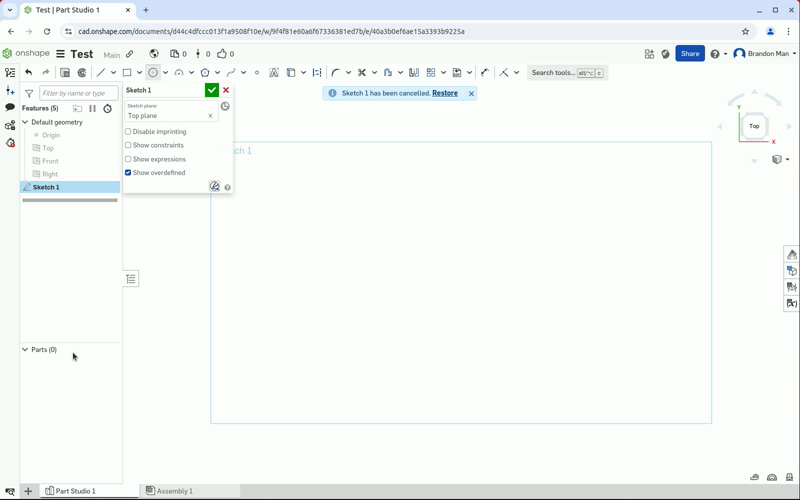
key_down(shift)
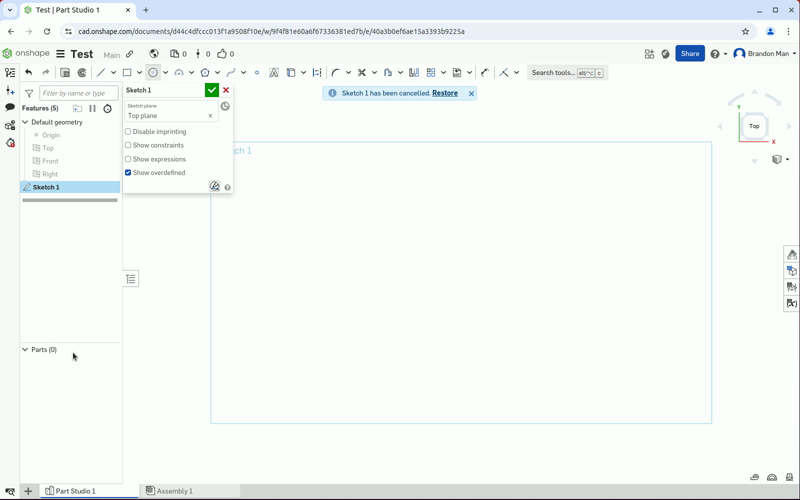
mouse_move(461, 282)
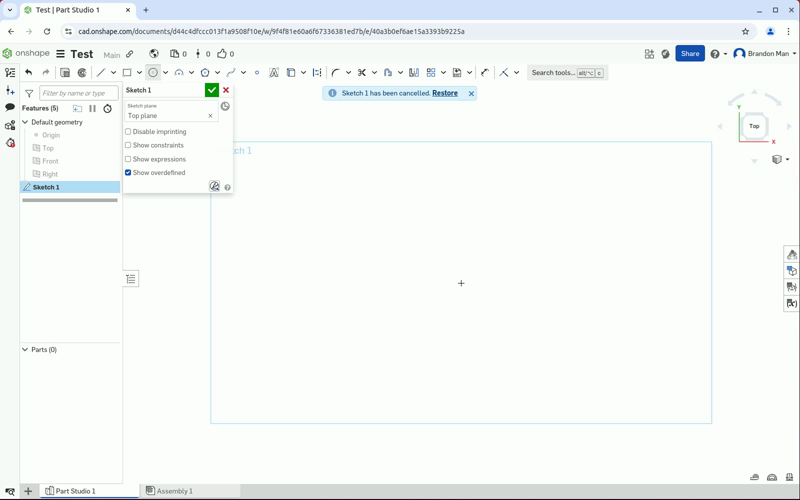
click(461, 282)
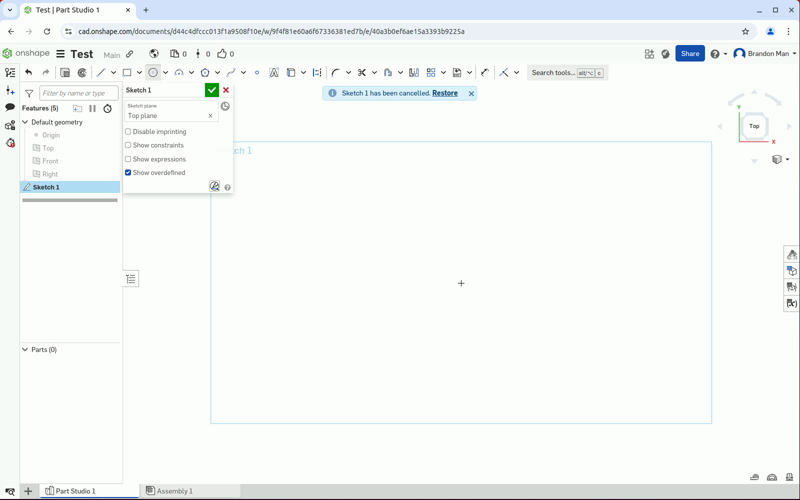
key_up(shift)
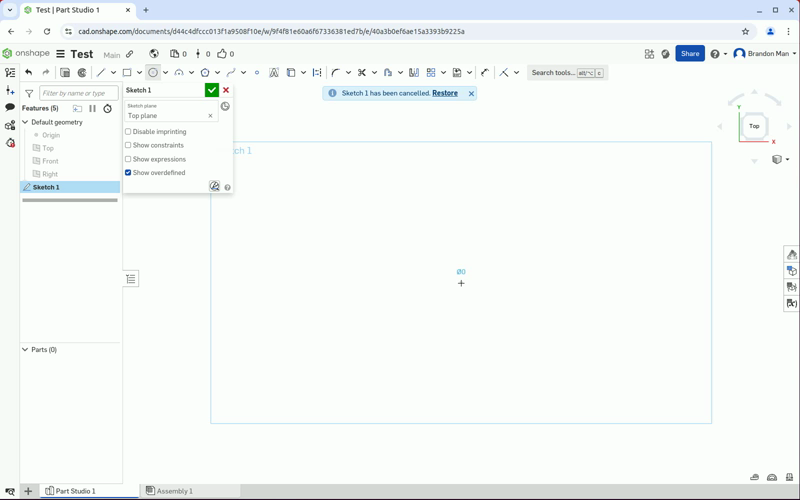
mouse_move(574, 282)
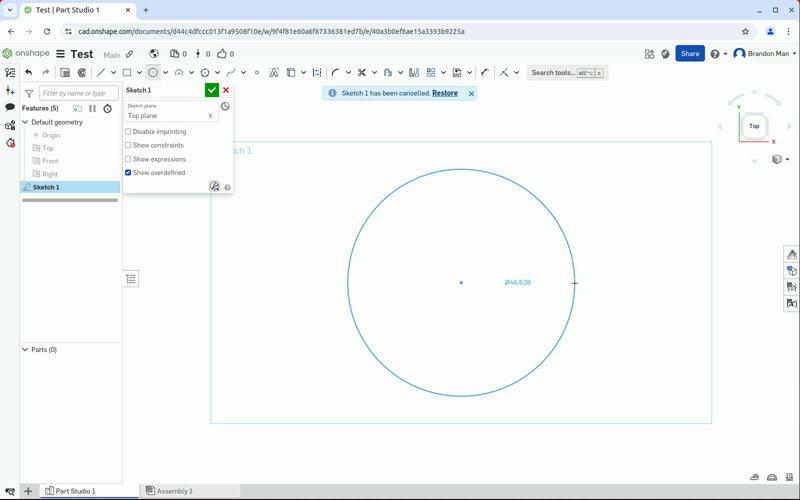
click(574, 282)
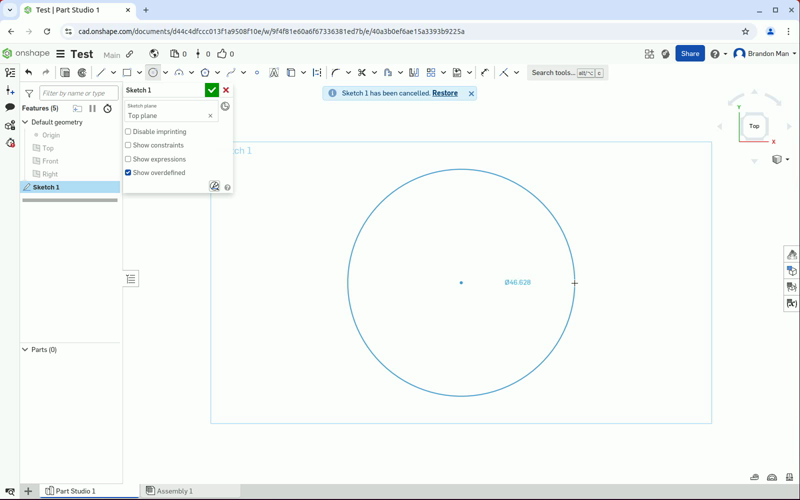
key(esc)
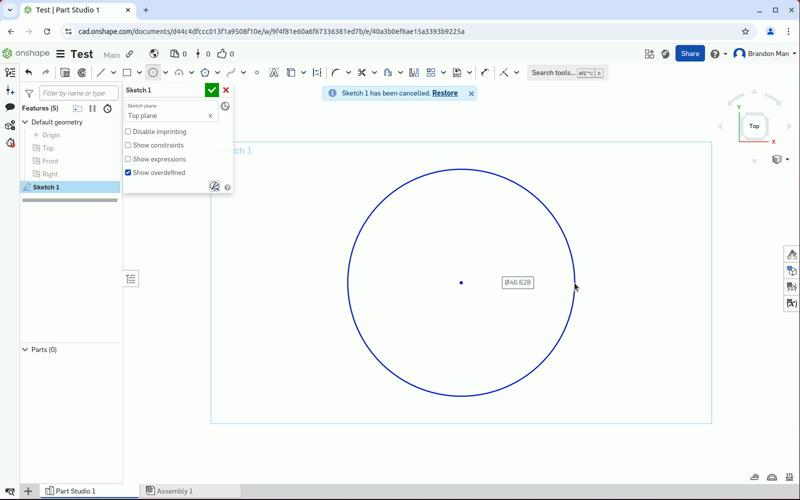
mouse_move(420, 284)
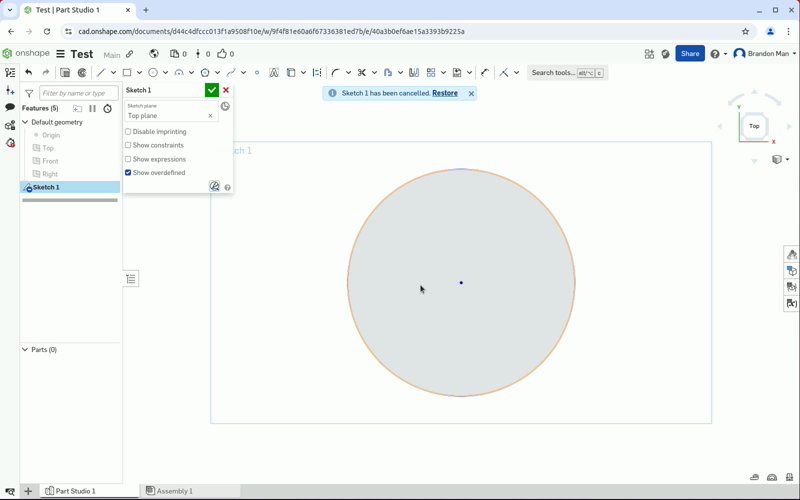
click(420, 284)
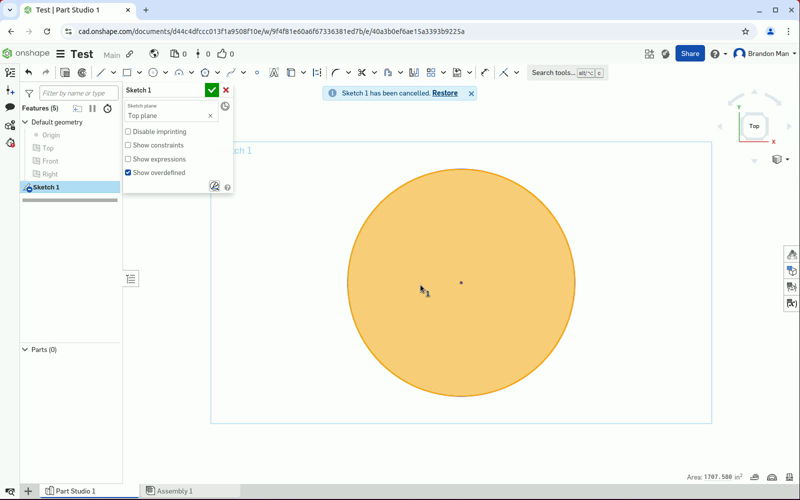
mouse_move(73, 352)
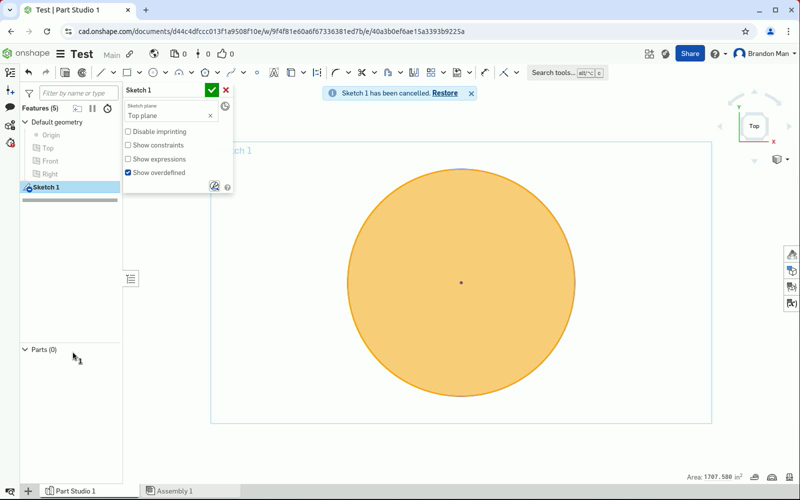
key(shift+y)
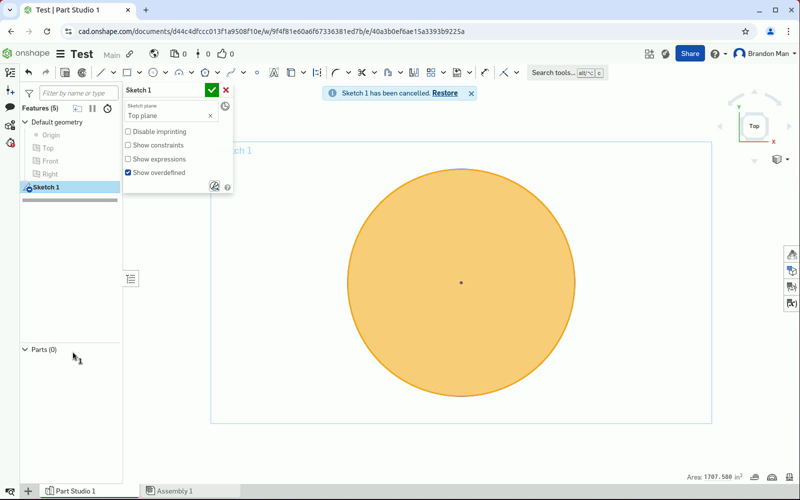
key(shift+e)
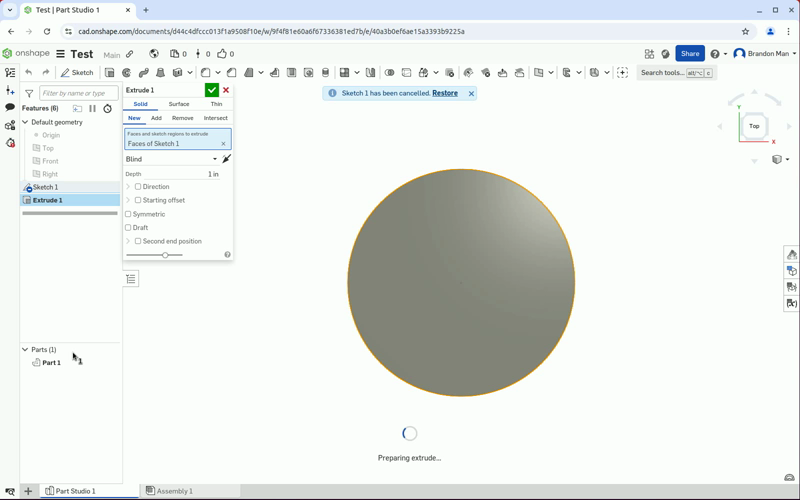
mouse_move(143, 106)
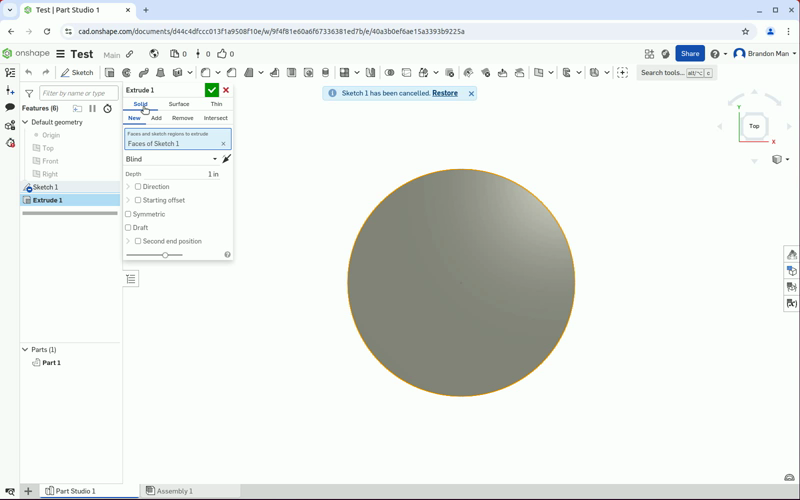
click(143, 106)
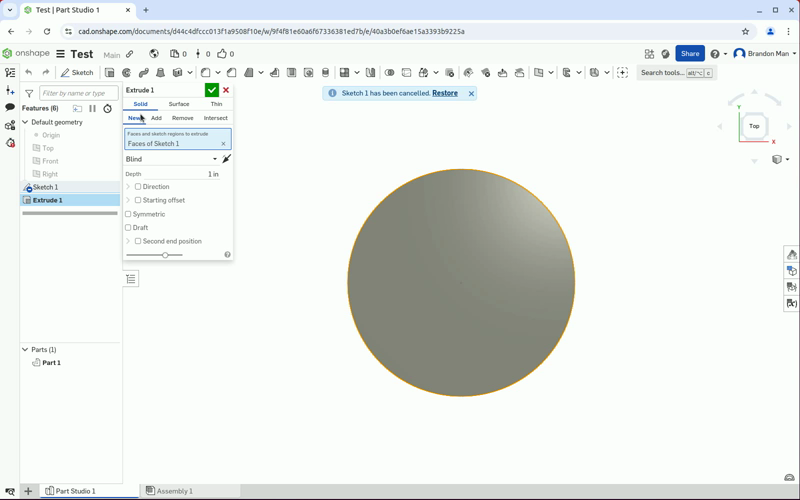
mouse_move(137, 120)
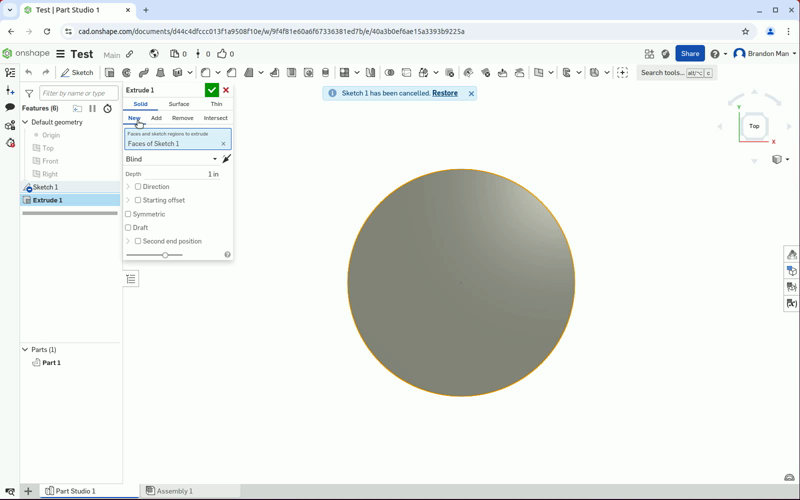
click(137, 120)
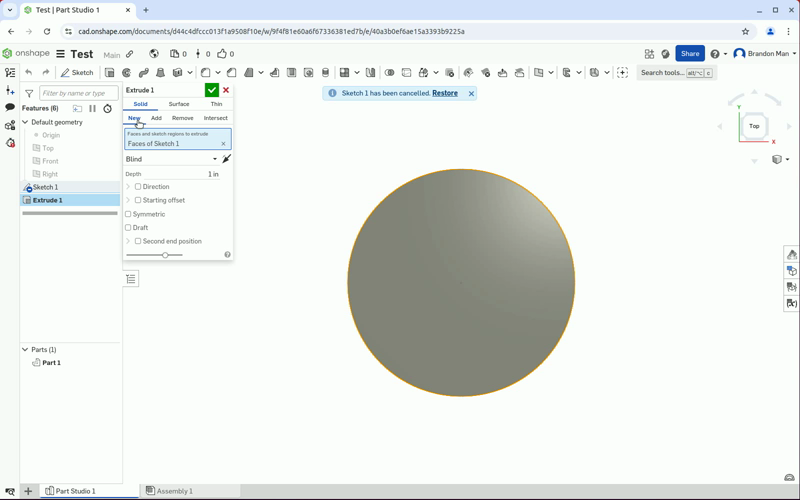
key(tab, 4)
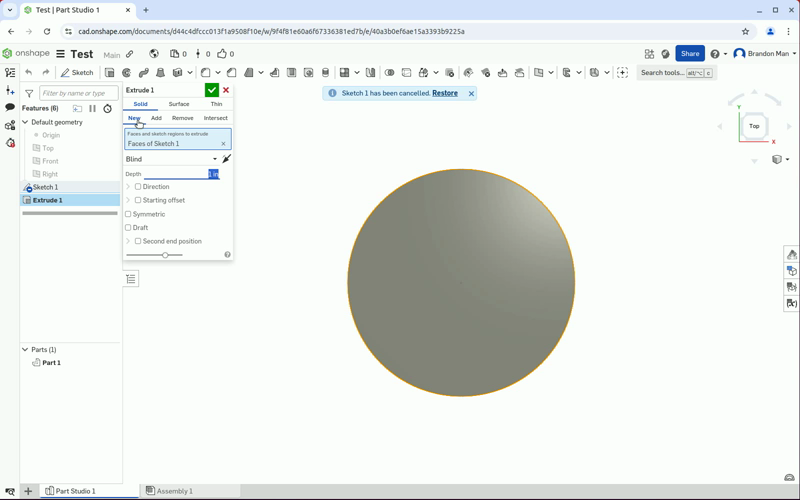
text(13.239)
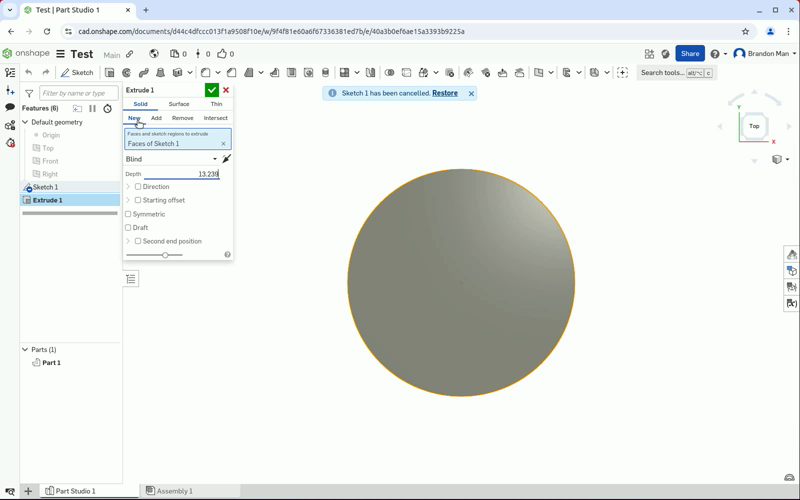
key(enter)
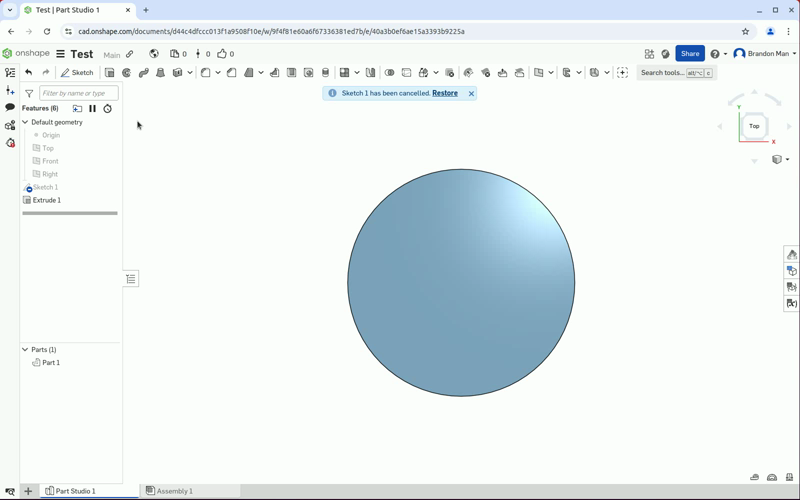
key(shift+h)
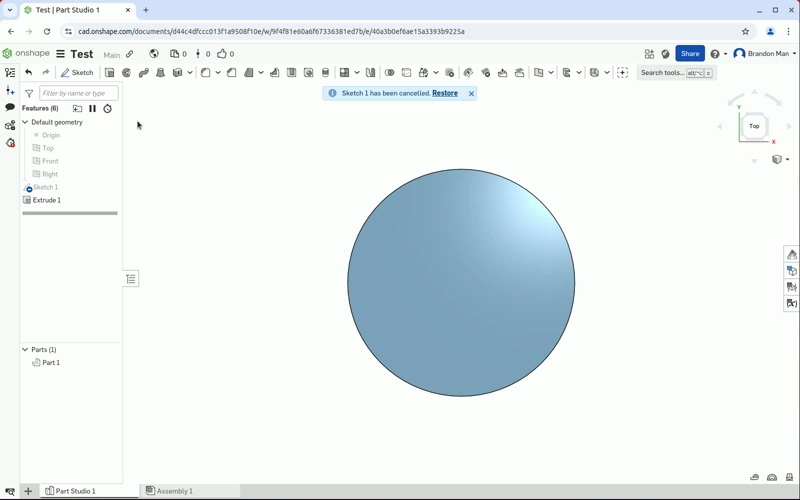
key(shift+h)
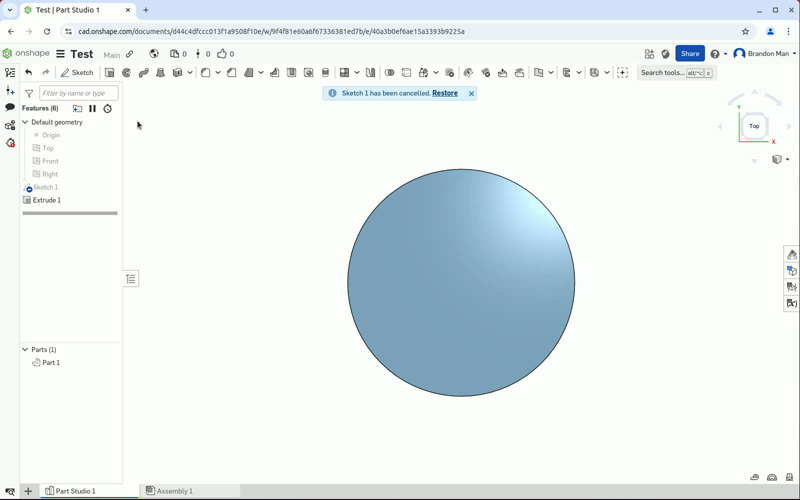
mouse_move(73, 189)
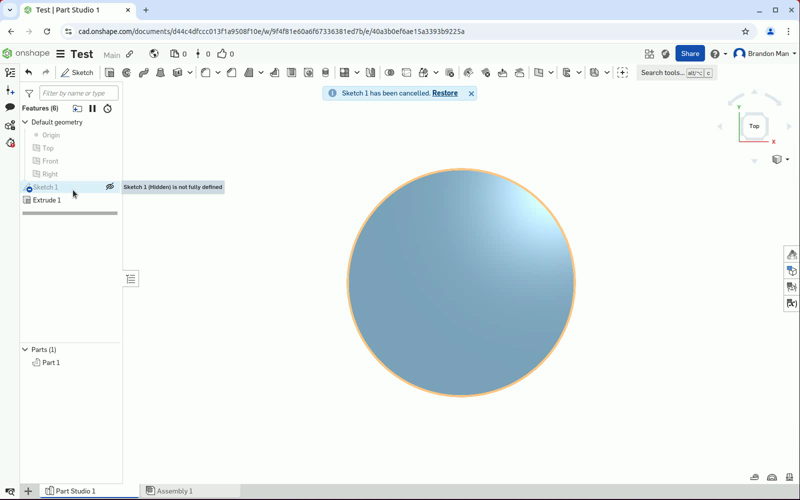
click(73, 189)
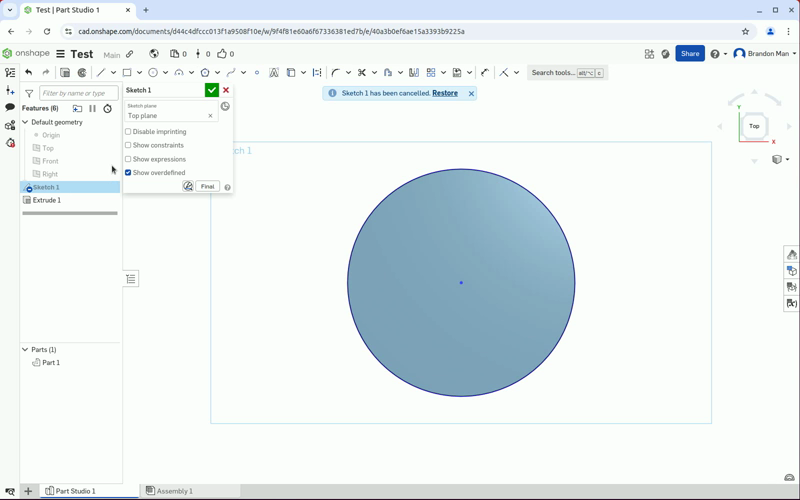
mouse_move(229, 92)
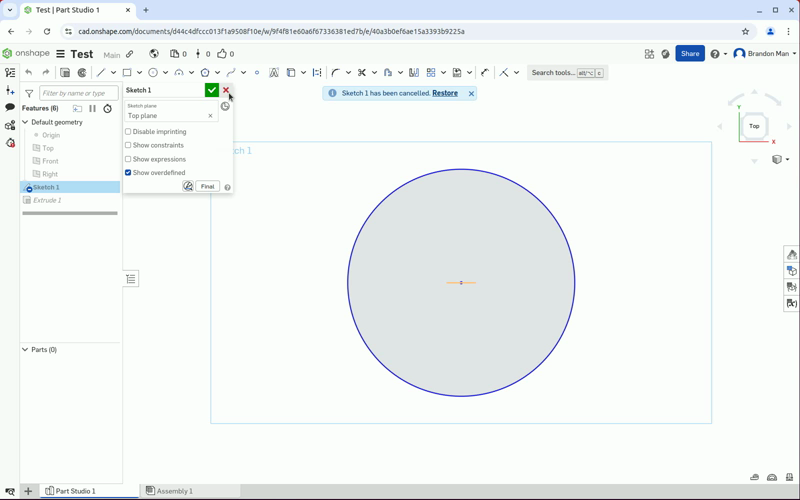
click(229, 92)
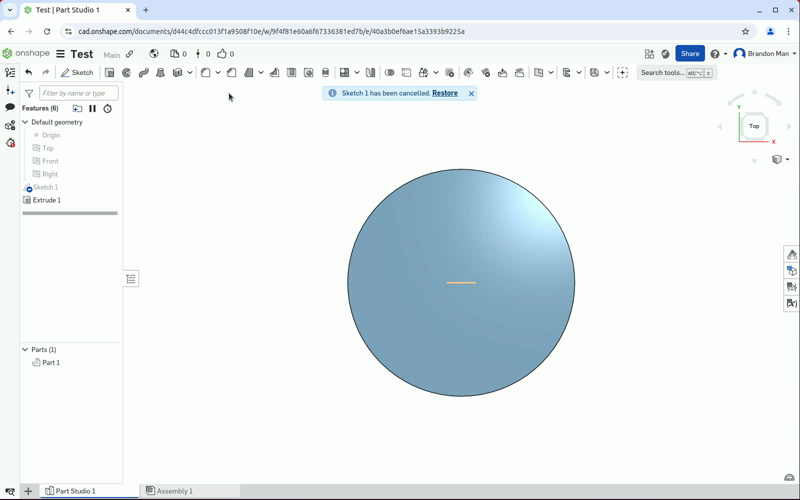
mouse_move(541, 75)
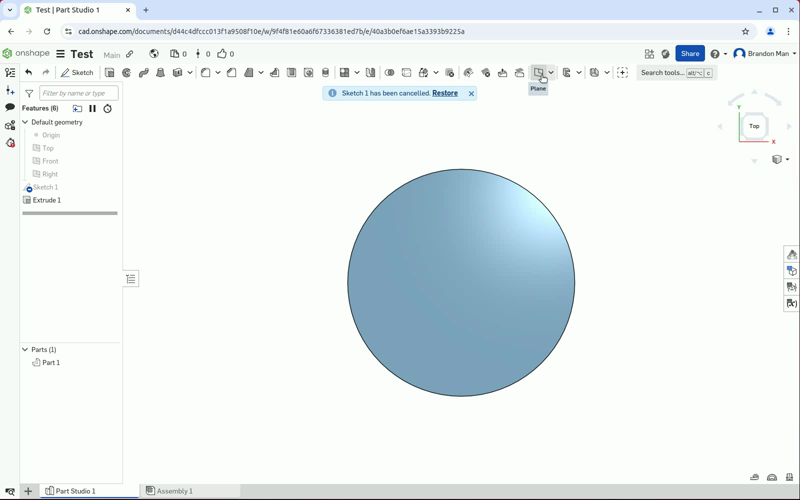
click(541, 75)
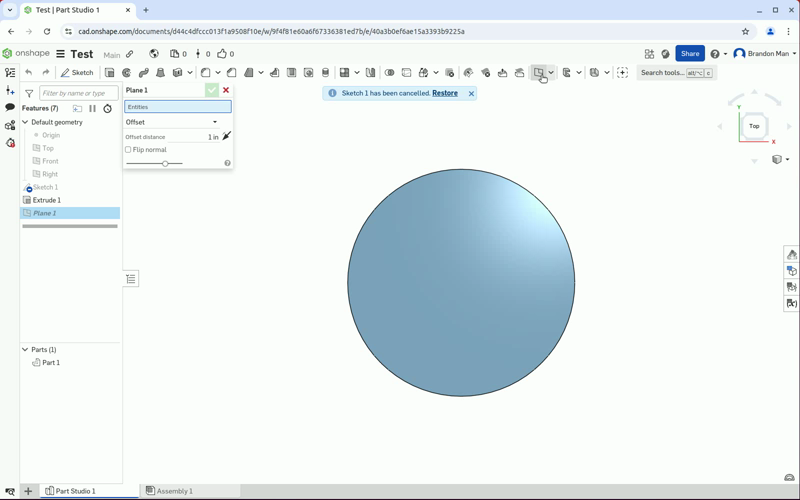
mouse_move(73, 150)
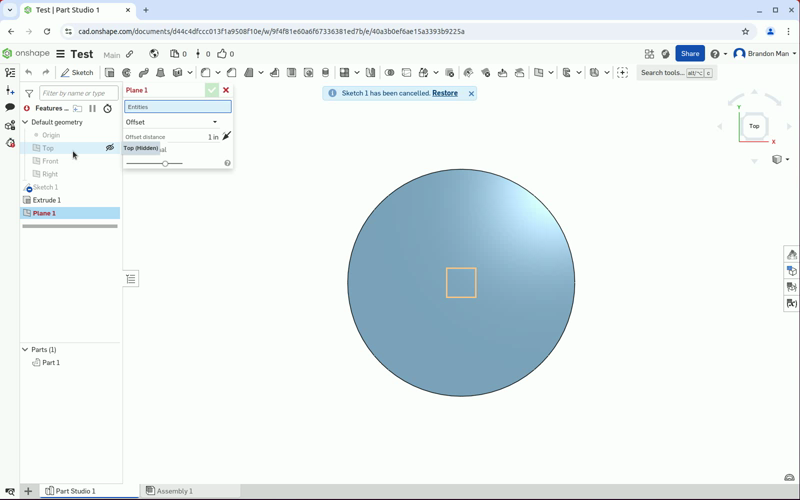
click(73, 150)
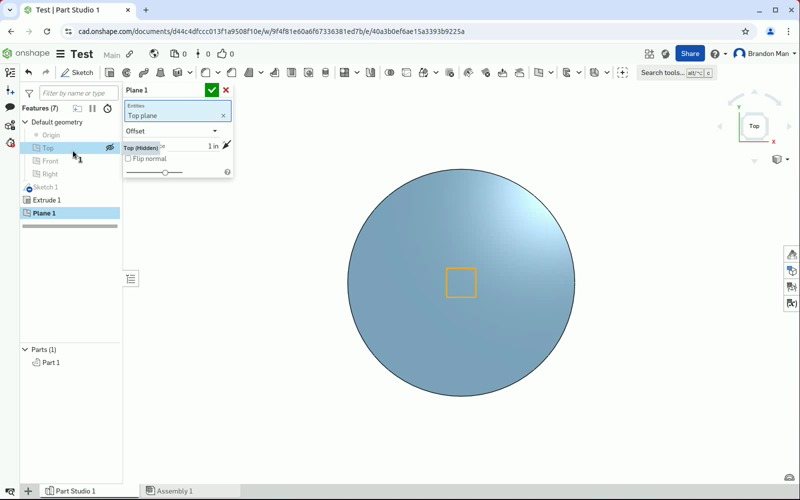
key(tab, 2)
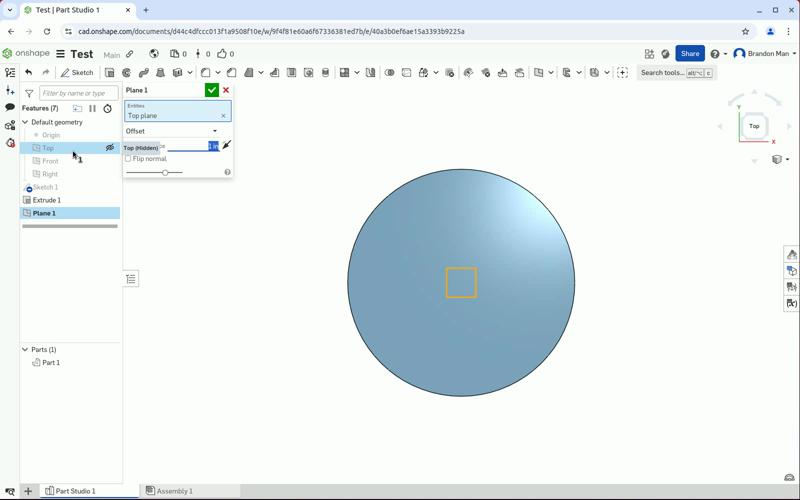
text(13.249)
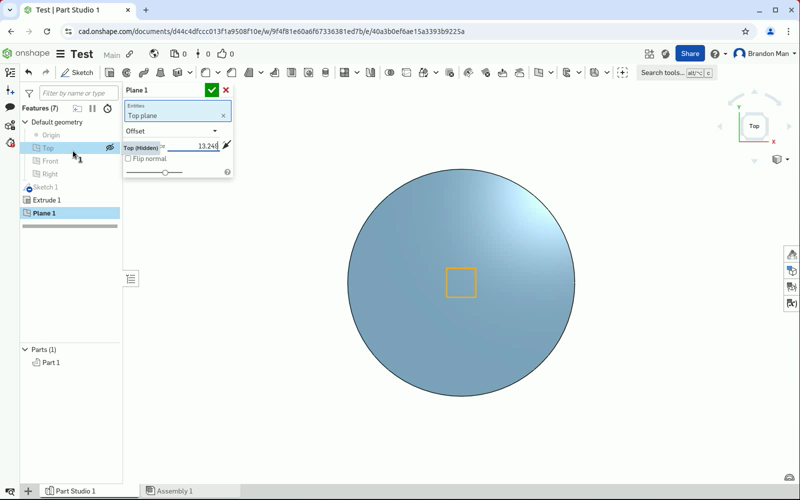
key(enter, 2)
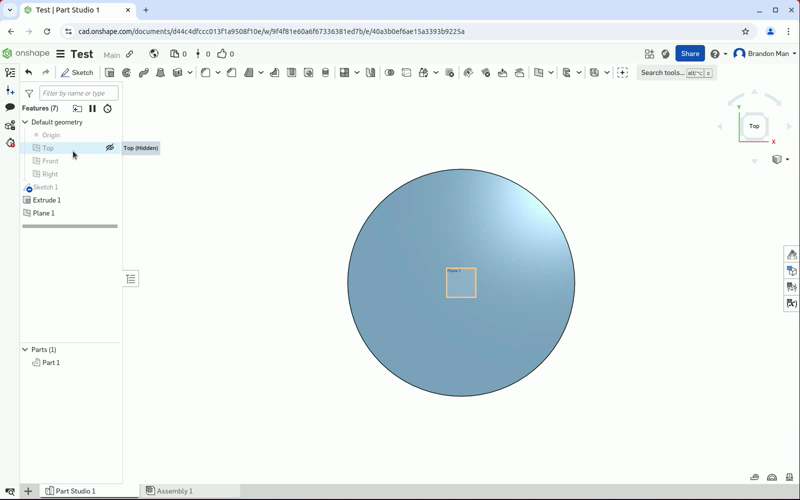
key(shift+s)
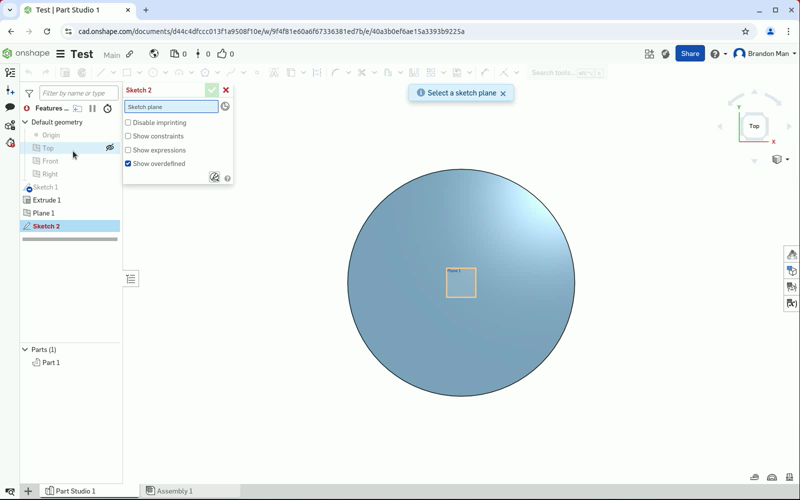
mouse_move(73, 215)
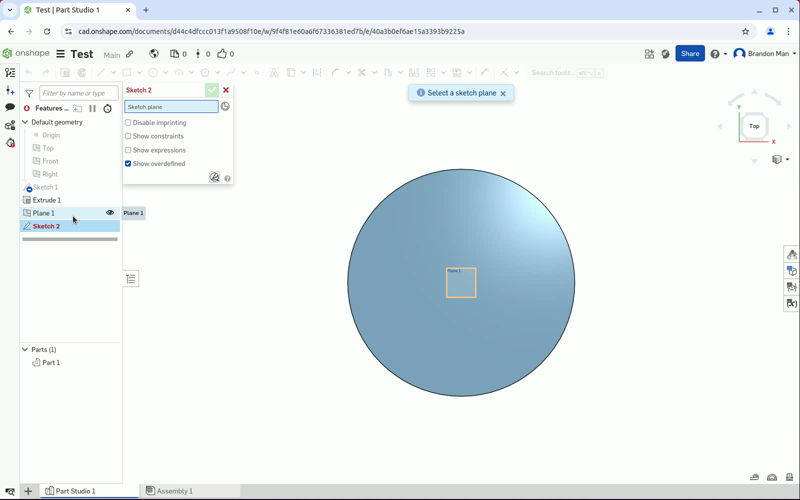
click(73, 215)
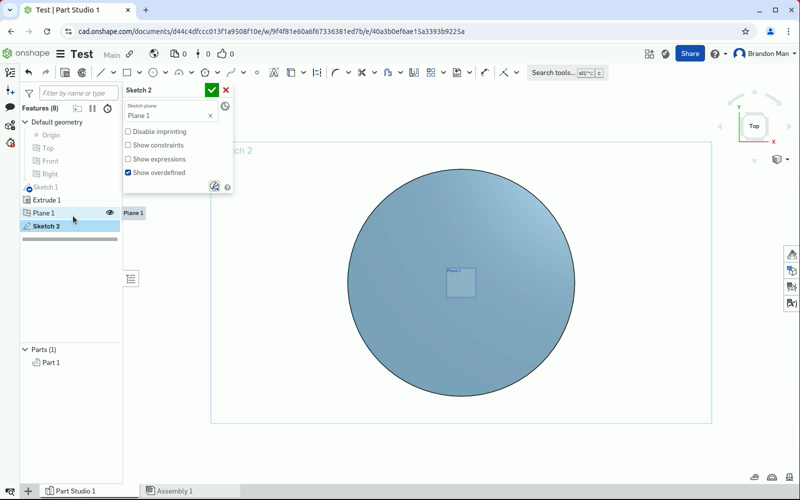
mouse_move(73, 352)
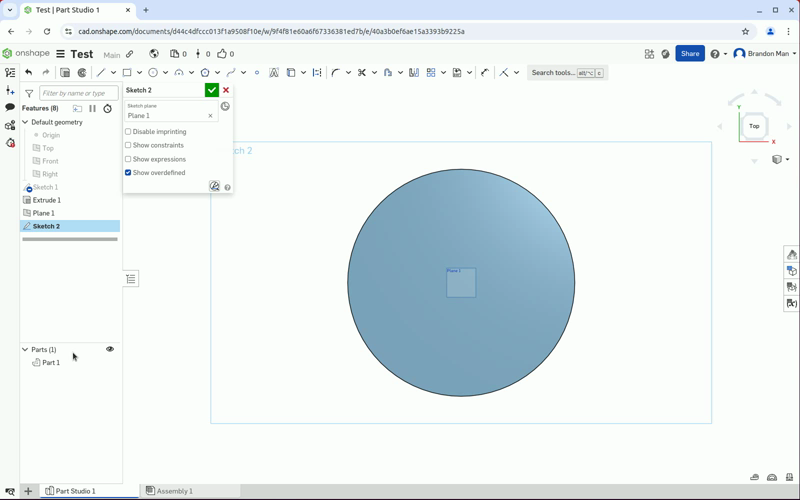
key(y)
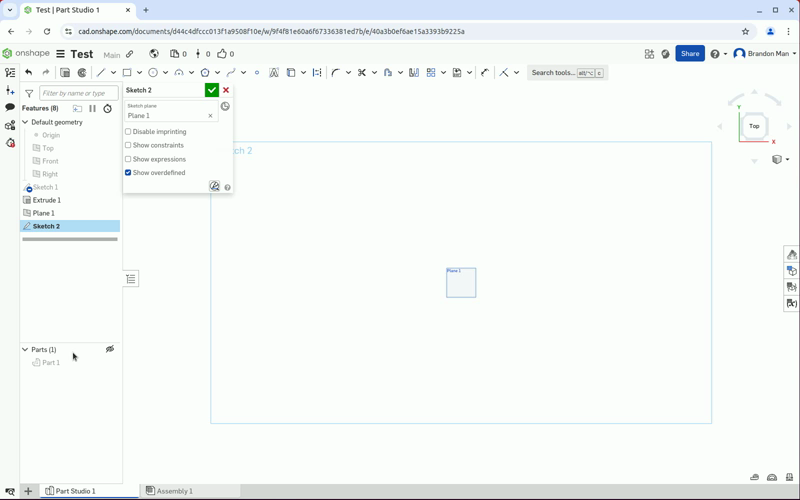
key(c)
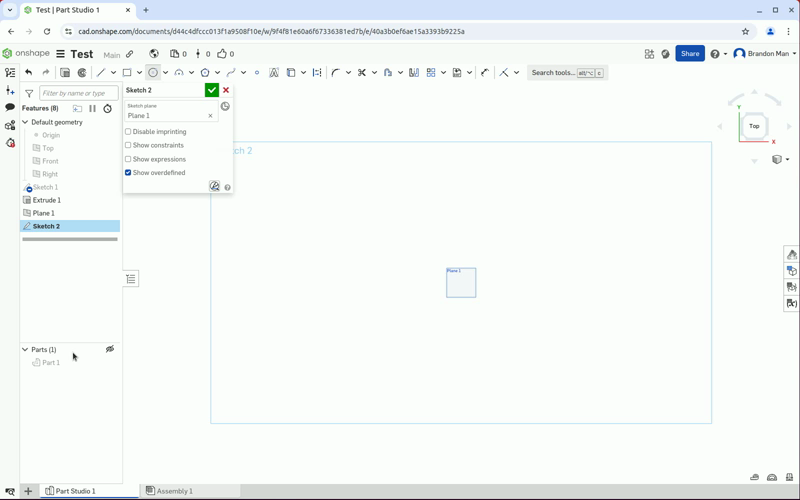
key_down(shift)
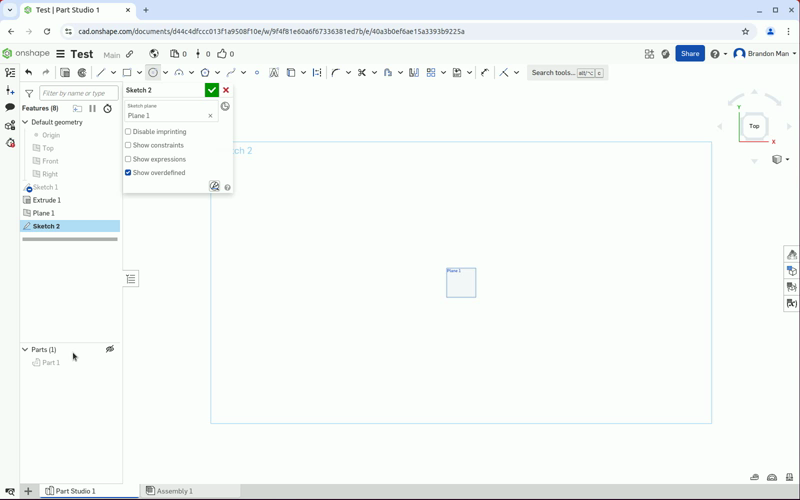
mouse_move(461, 282)
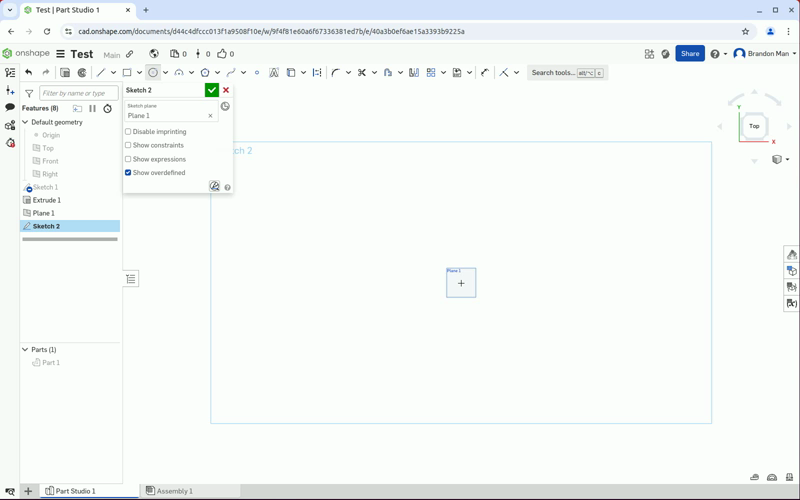
click(461, 282)
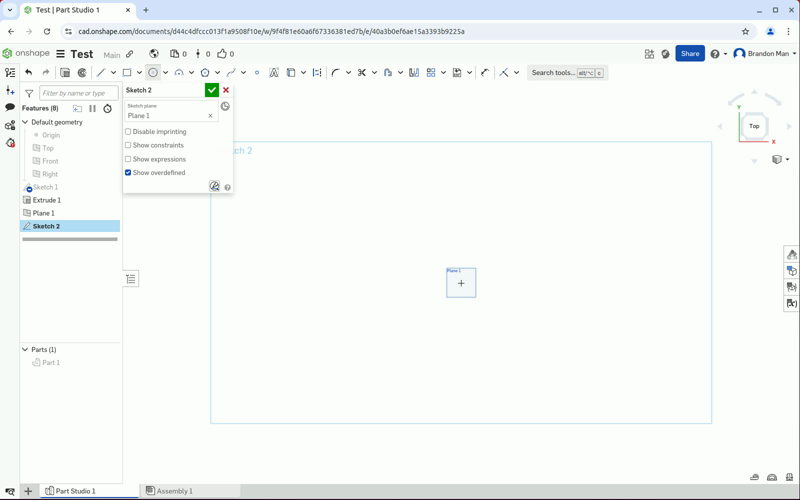
key_up(shift)
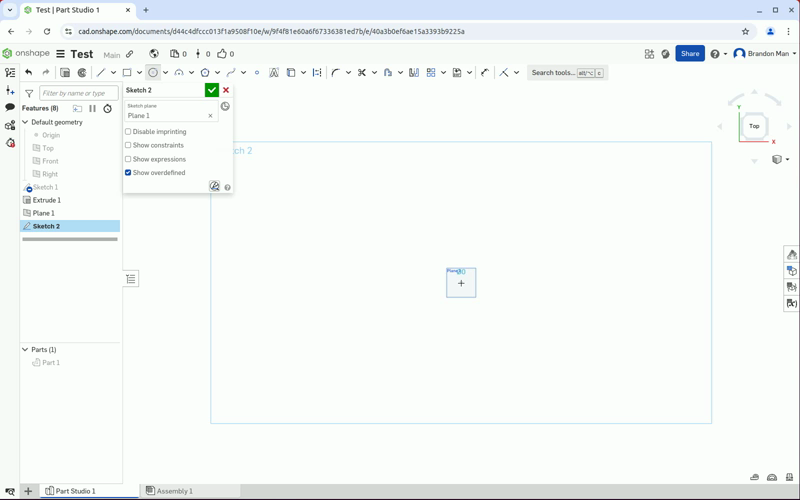
mouse_move(569, 282)
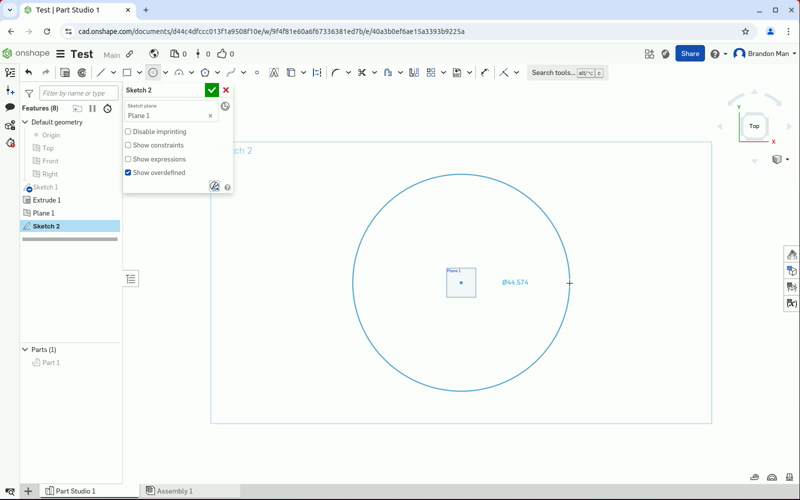
click(569, 282)
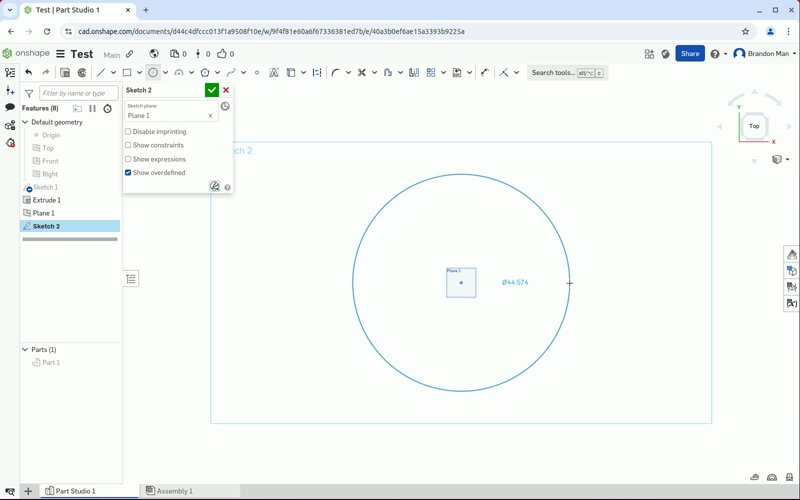
key(esc)
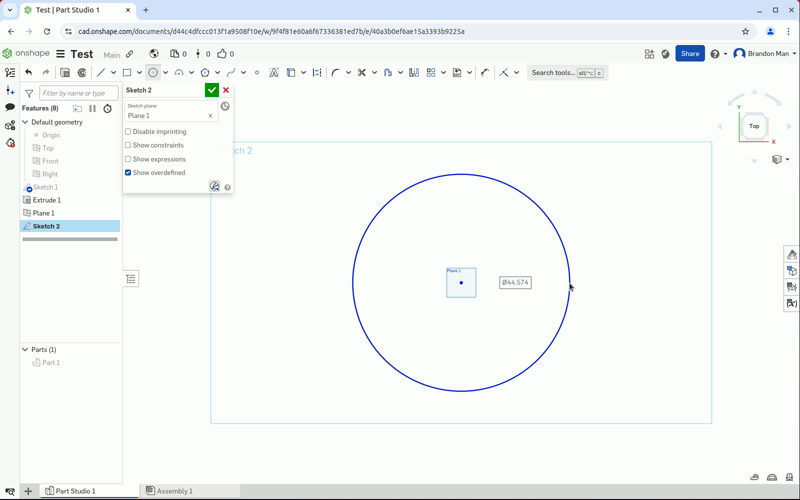
mouse_move(402, 313)
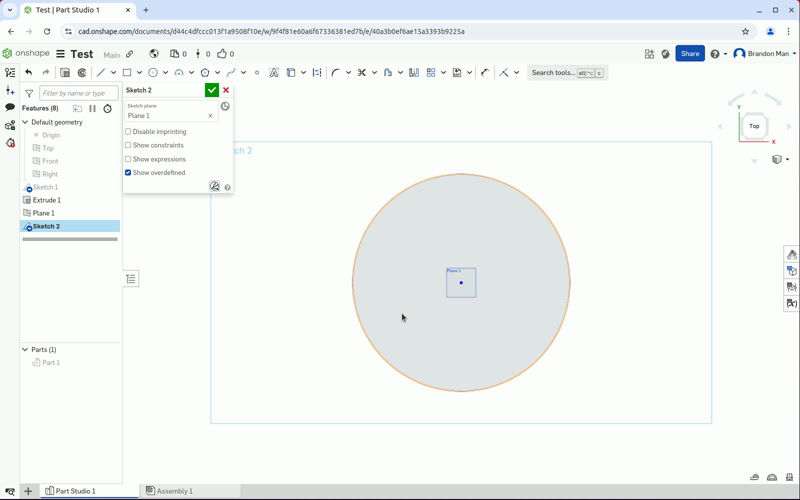
click(402, 313)
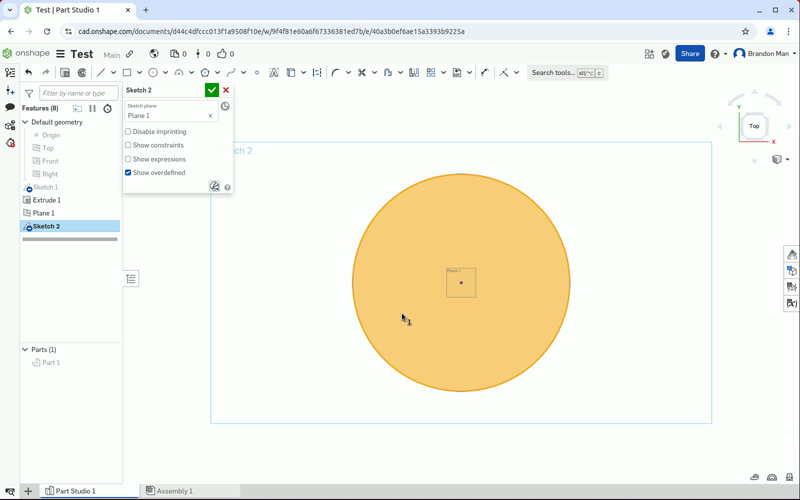
mouse_move(73, 352)
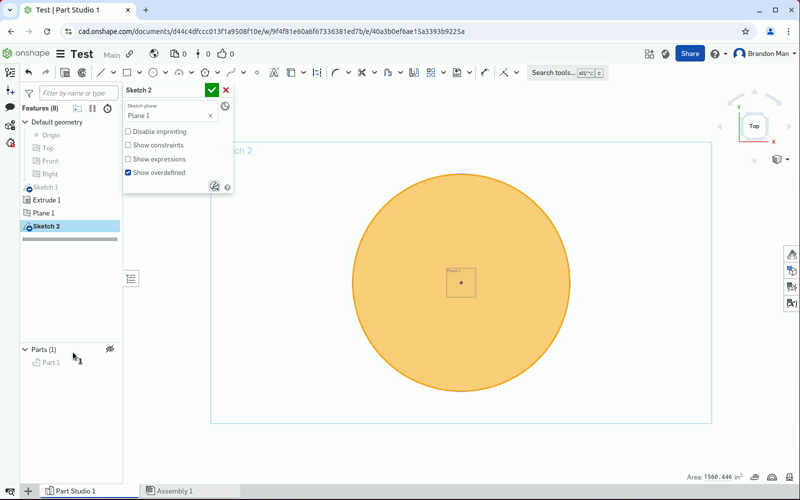
key(shift+y)
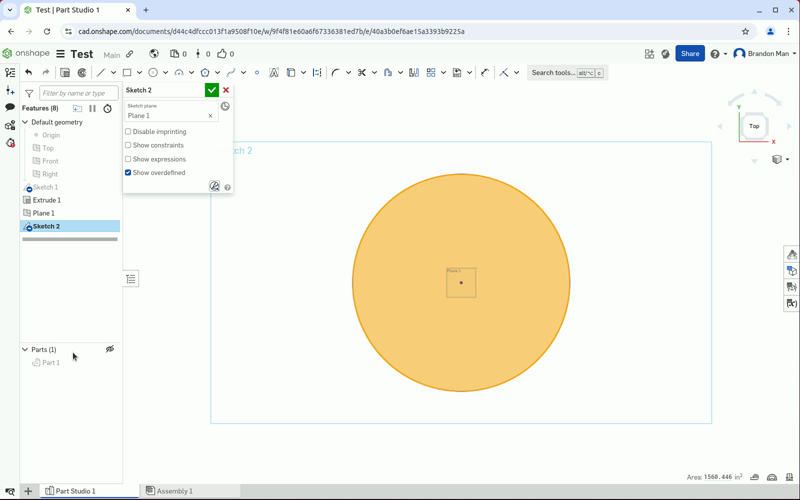
key(shift+e)
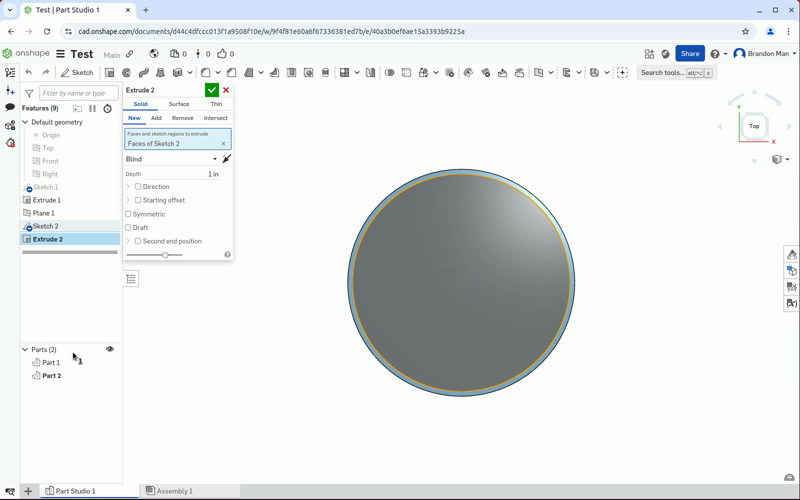
mouse_move(143, 106)
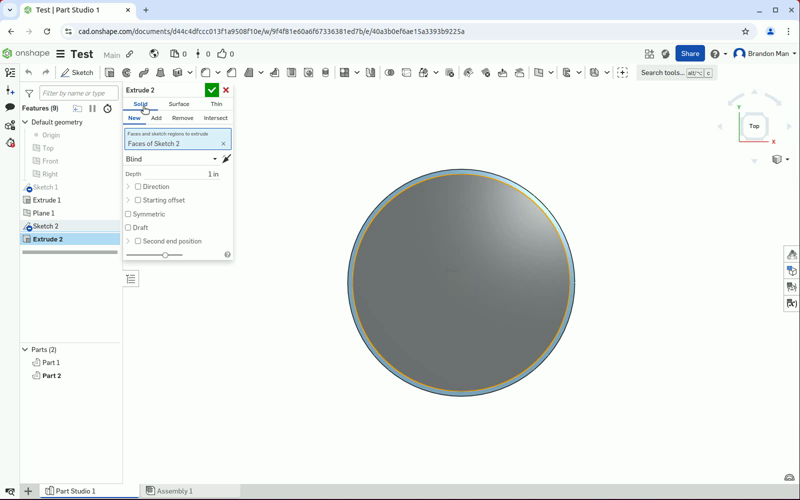
click(143, 106)
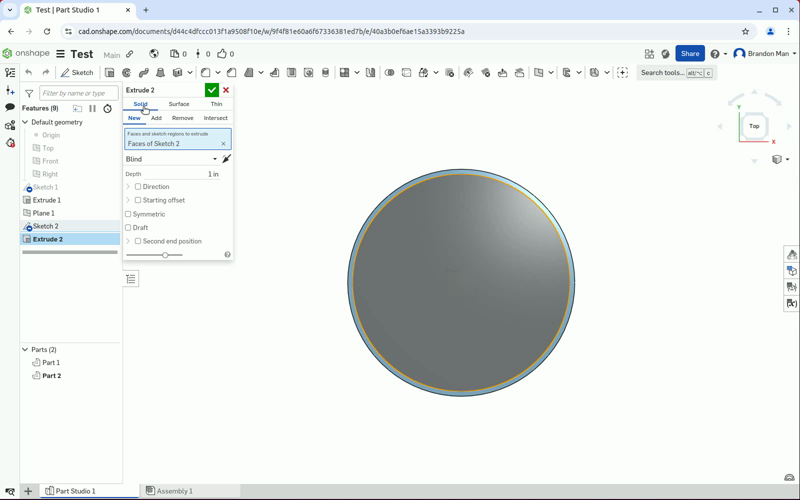
mouse_move(186, 120)
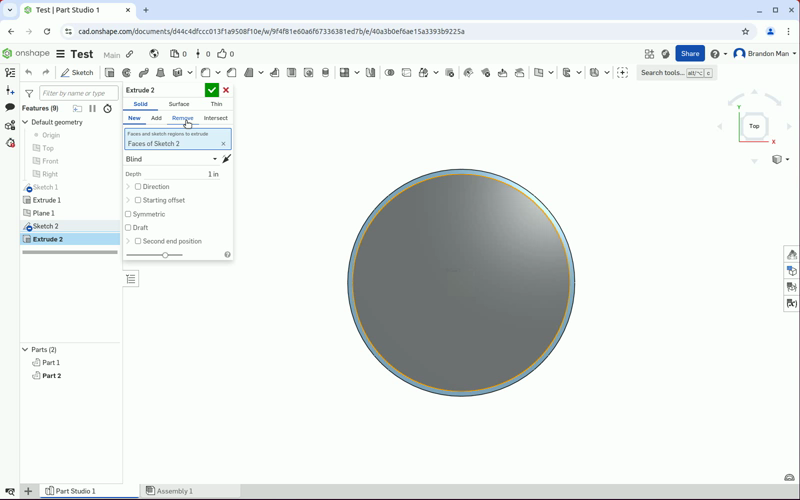
click(186, 120)
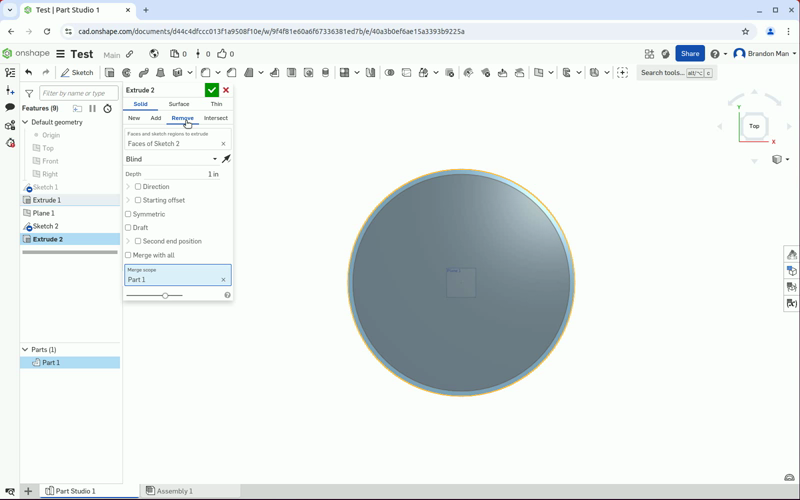
key(tab, 4)
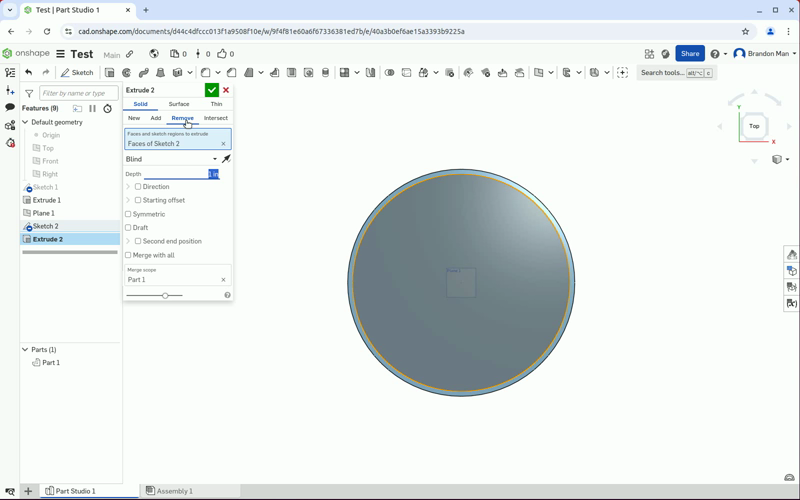
text(10.591)
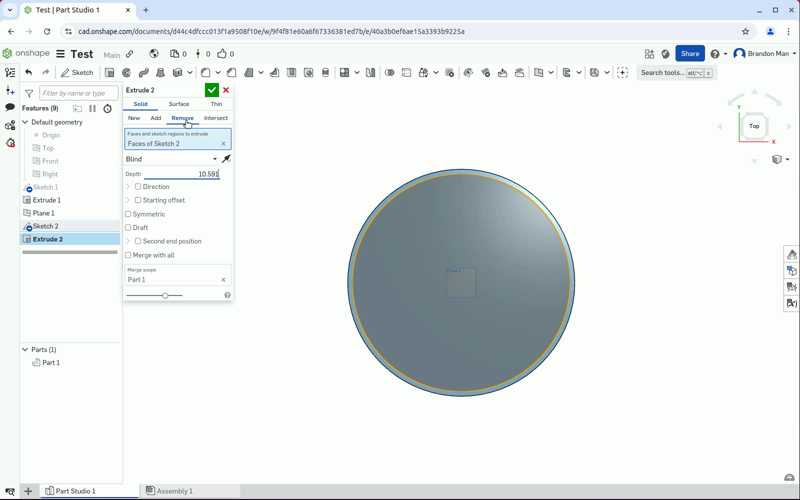
key(tab, 6)
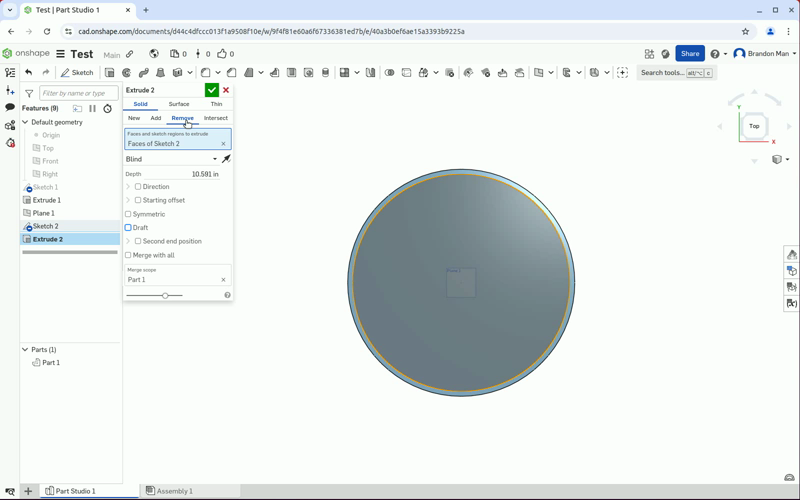
key(space)
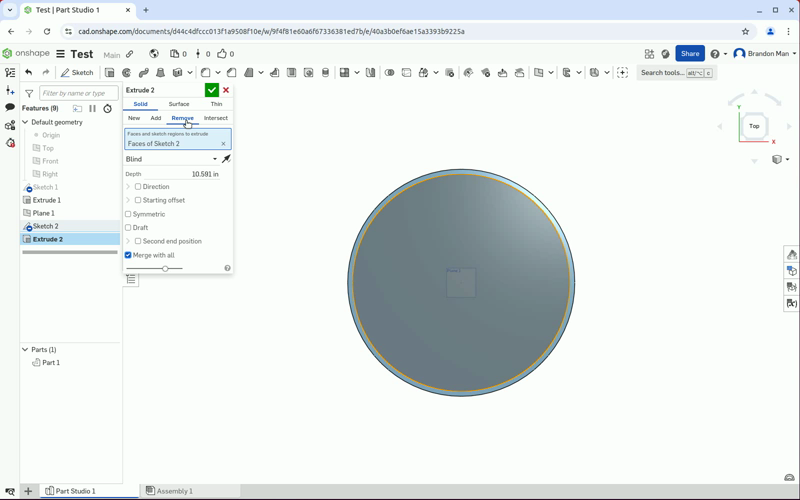
key(enter)
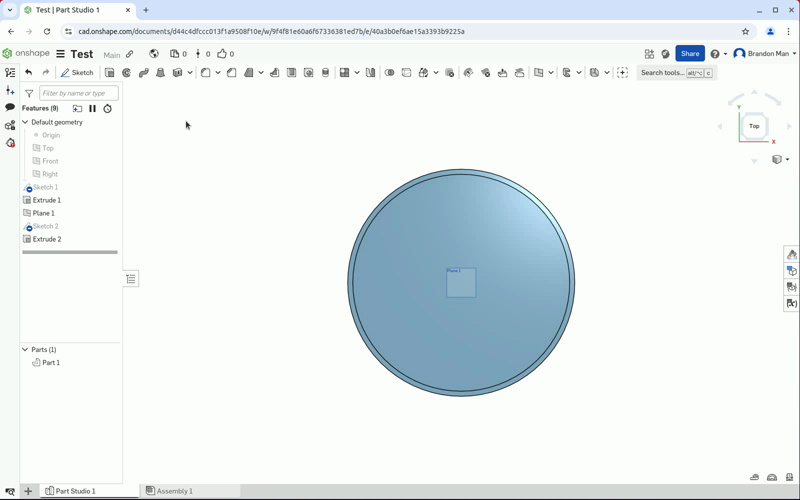
key(shift+h)
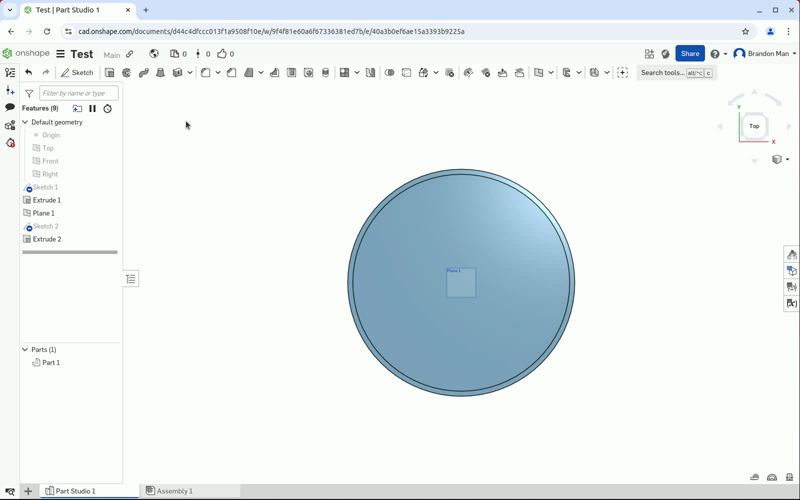
key(shift+h)
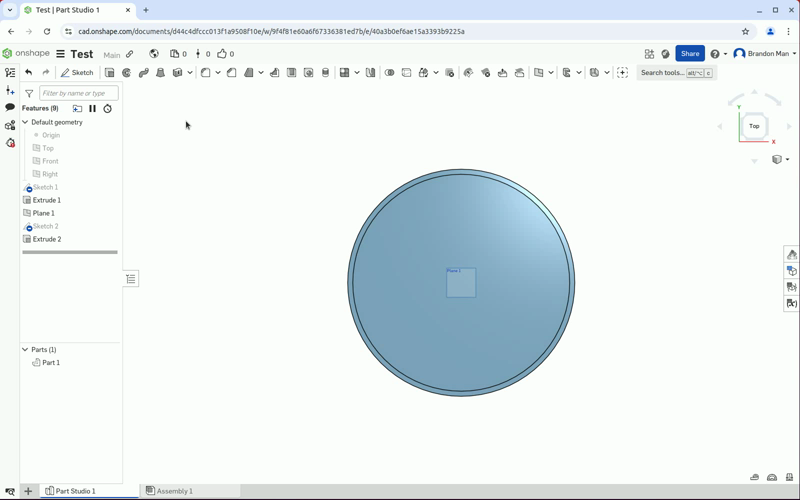
key(shift+7)
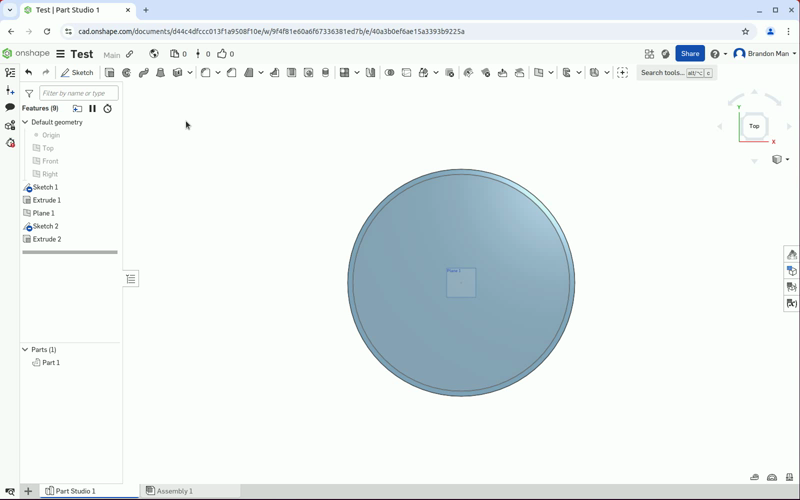
key(up, 3)
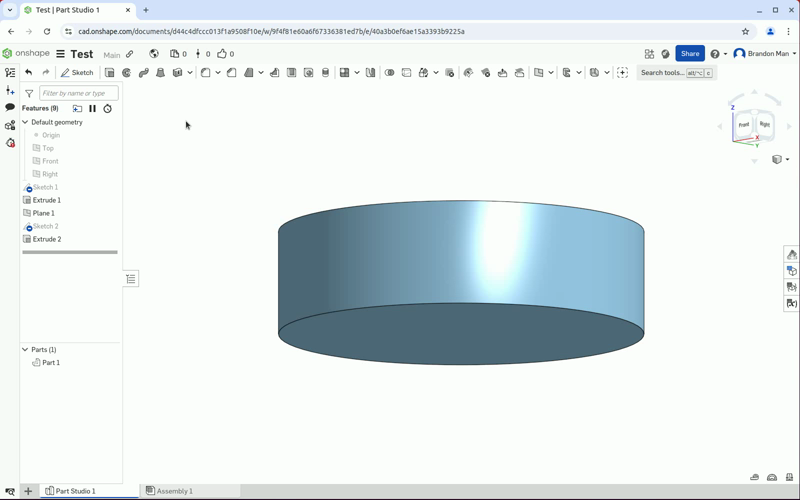
key(left, 3)
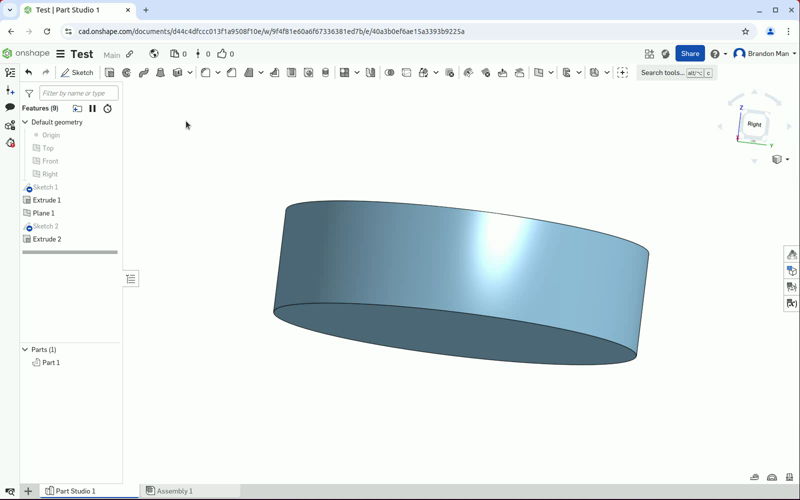
key(right, 3)
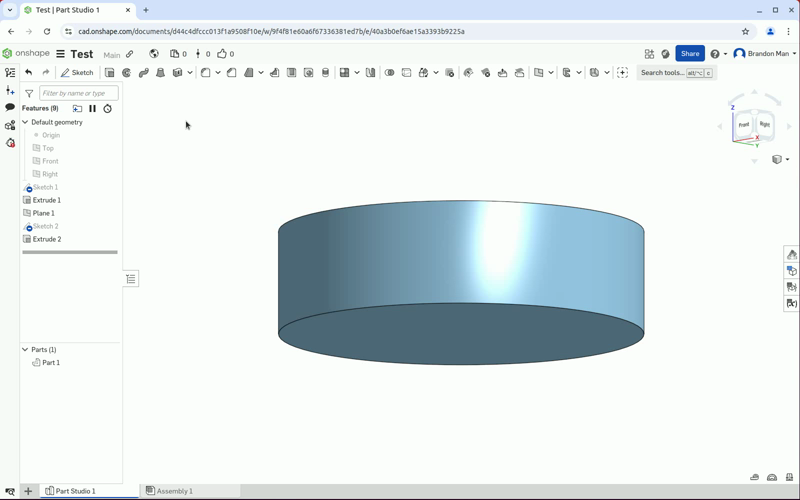
key(down, 3)
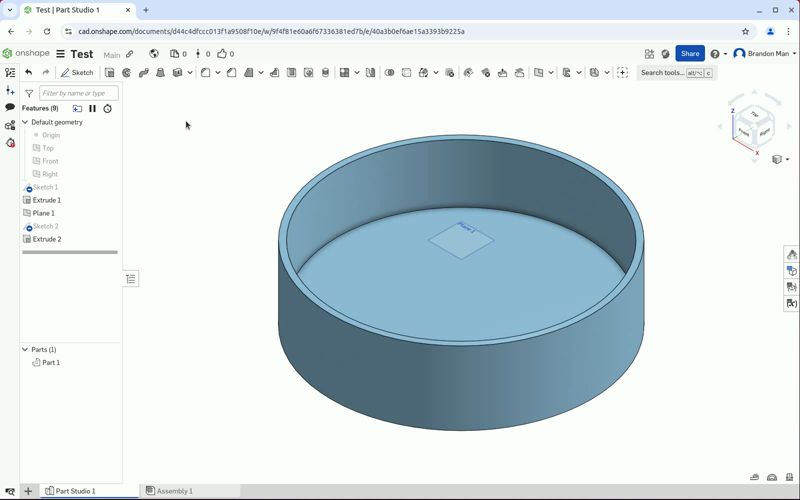
mouse_move(73, 189)
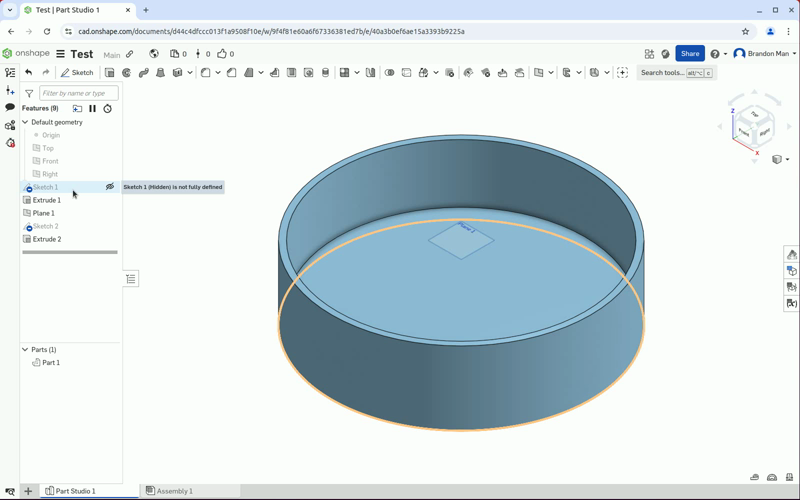
click(73, 189)